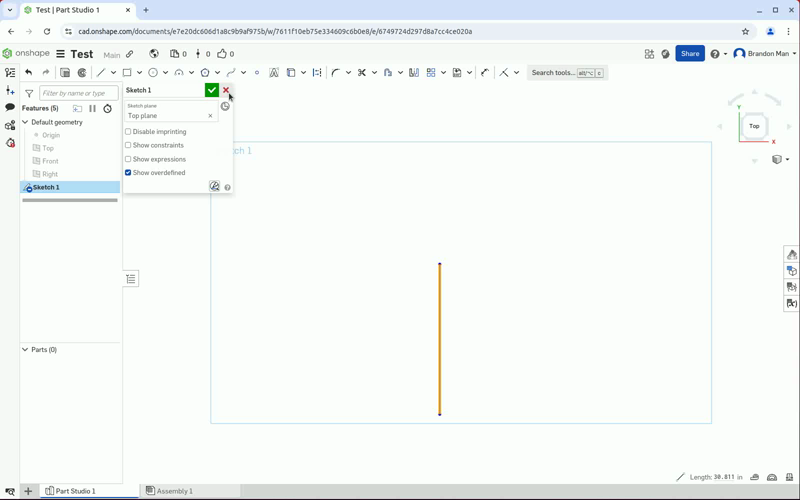
key(shift+h)
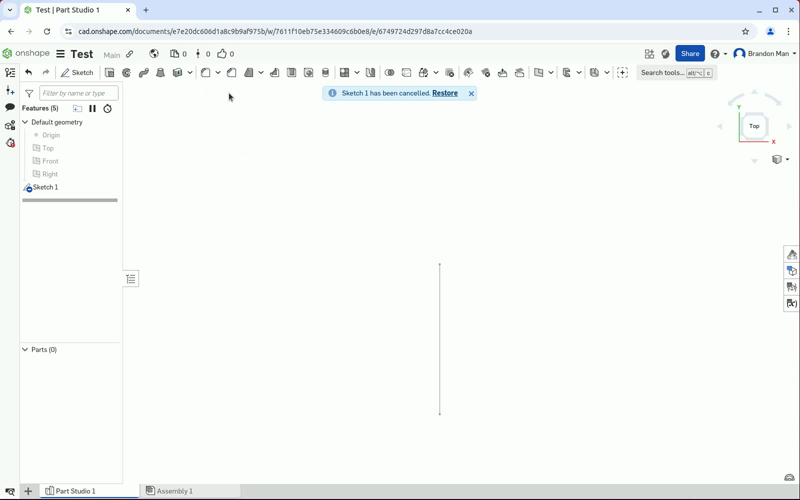
key(shift+s)
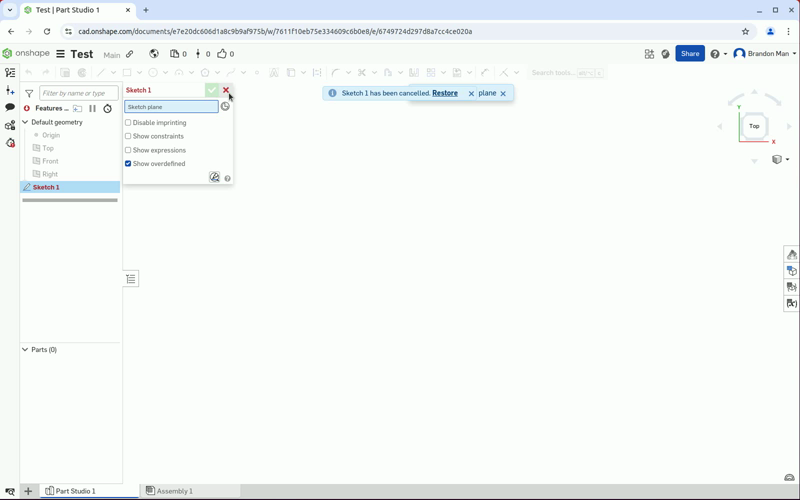
mouse_move(73, 150)
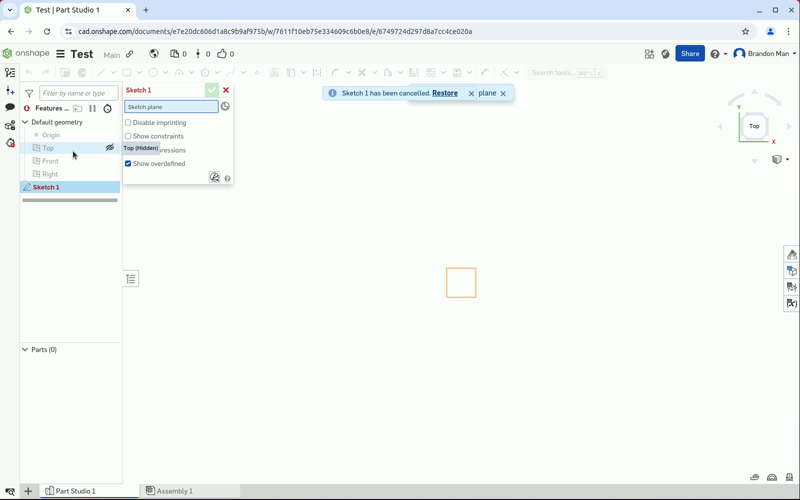
click(73, 150)
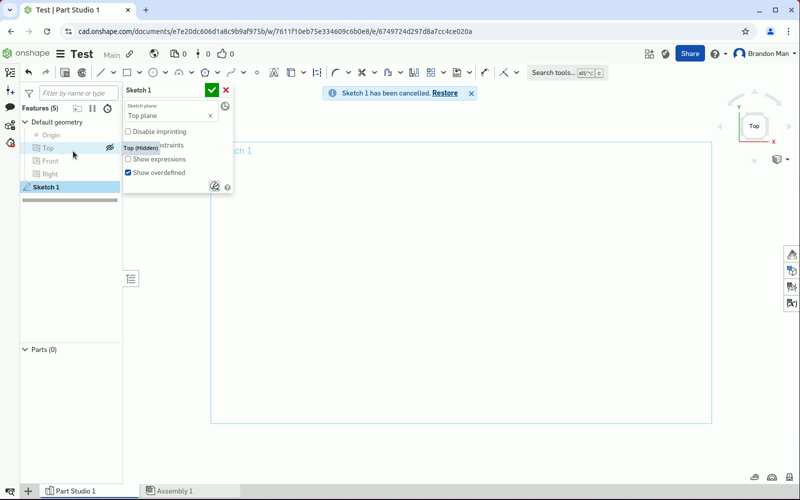
mouse_move(73, 352)
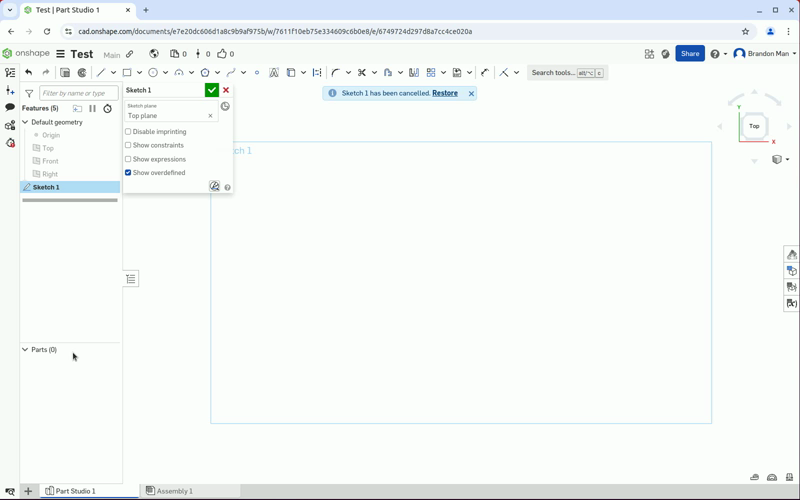
key(y)
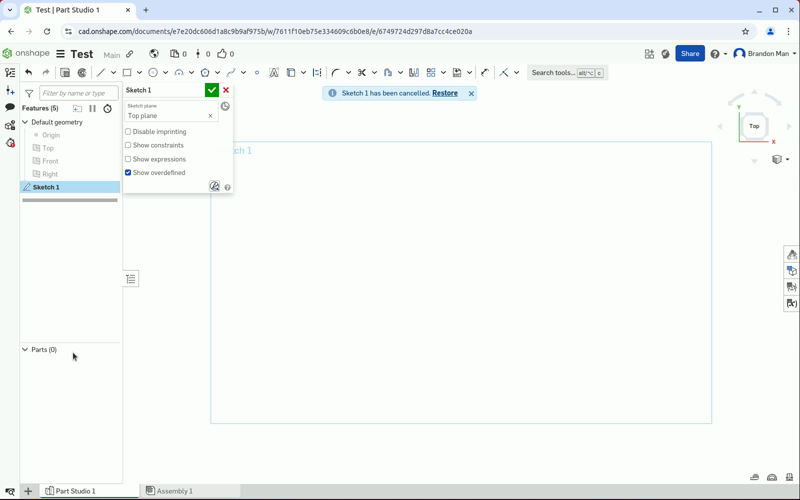
key(c)
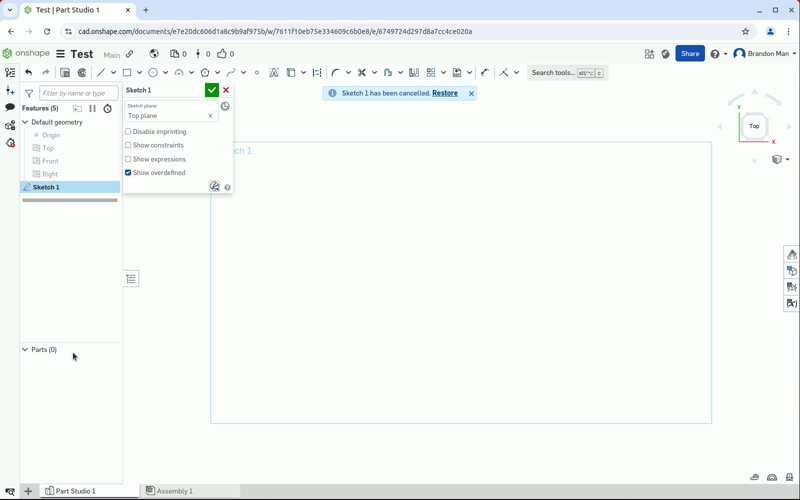
key_down(shift)
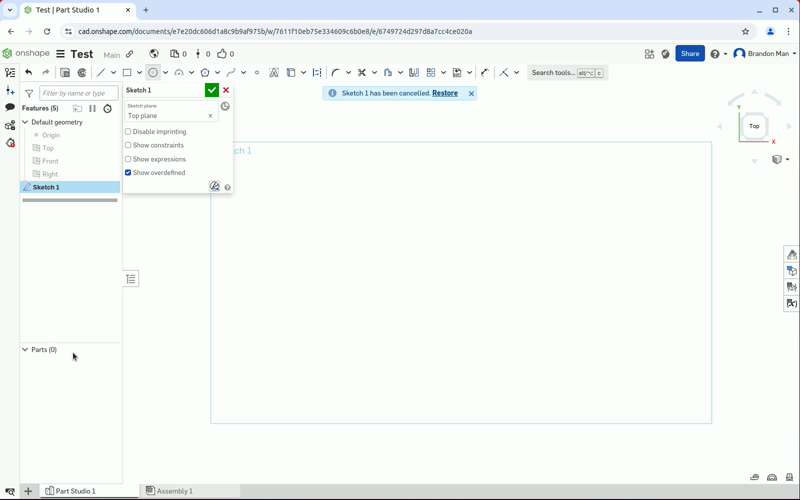
mouse_move(461, 282)
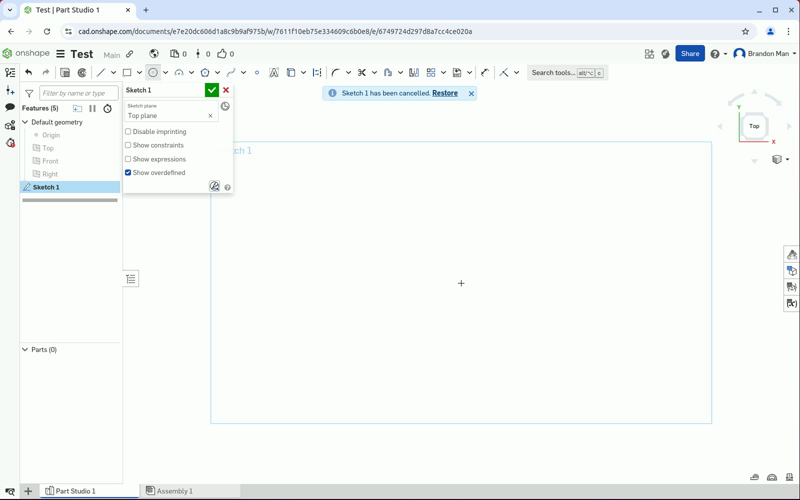
click(461, 282)
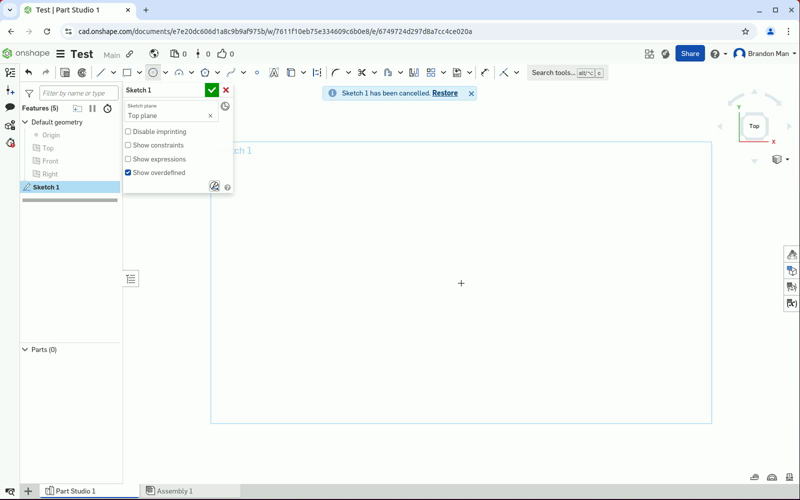
key_up(shift)
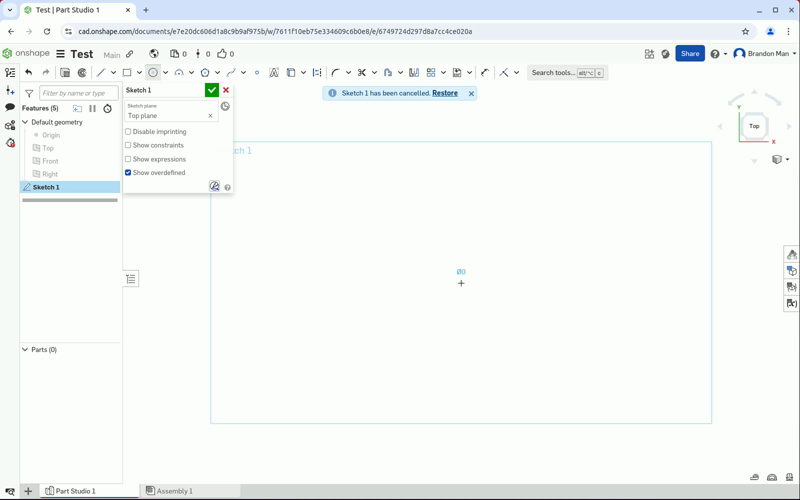
mouse_move(548, 282)
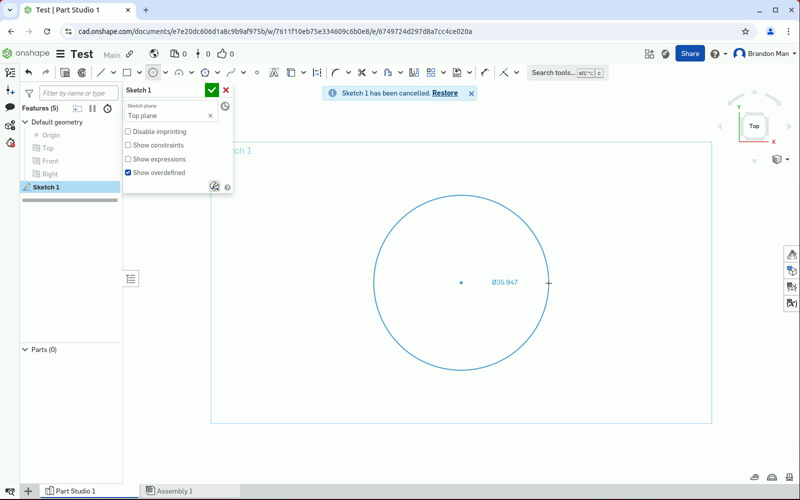
click(548, 282)
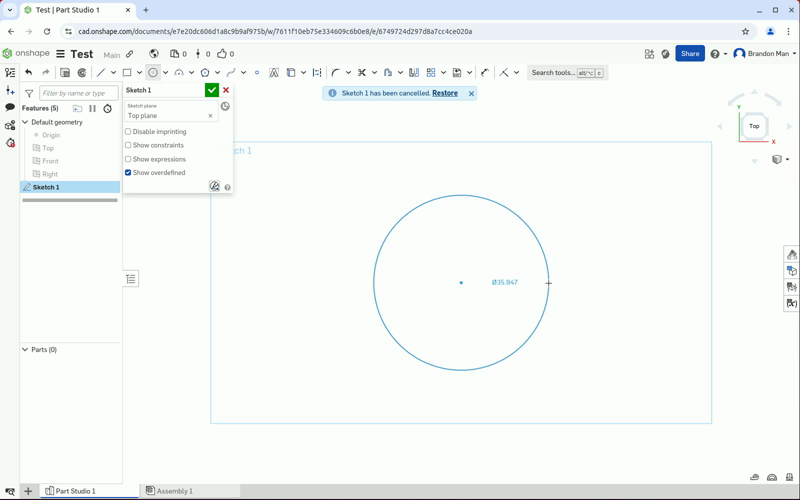
key(esc)
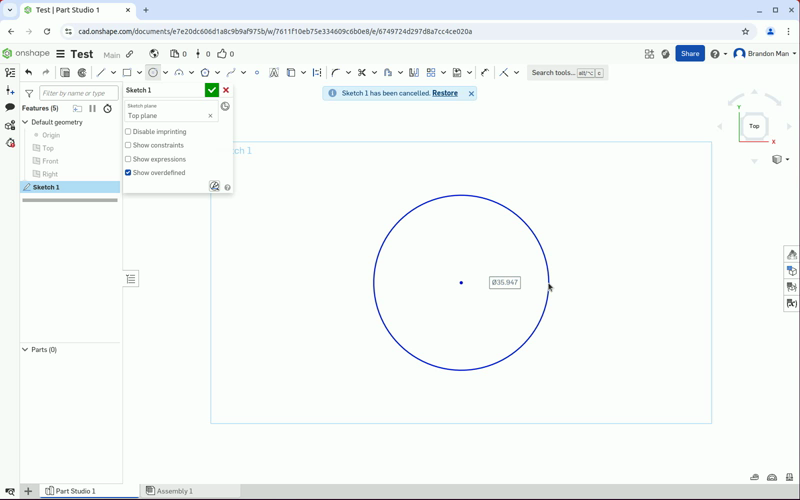
mouse_move(463, 255)
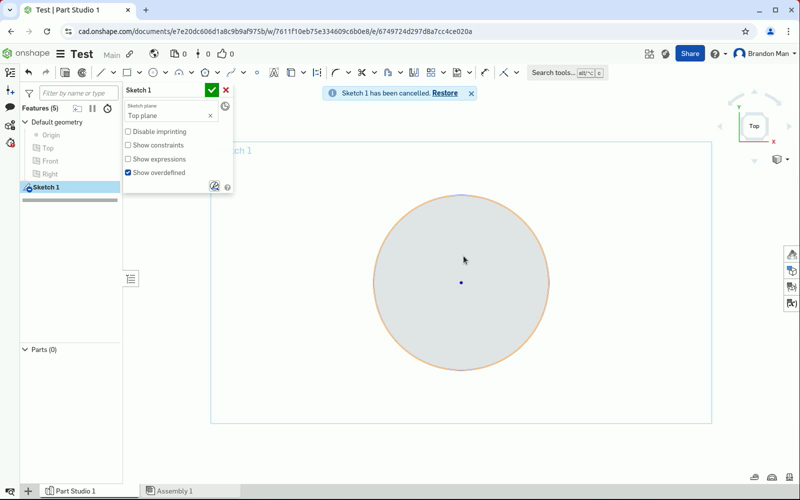
click(463, 255)
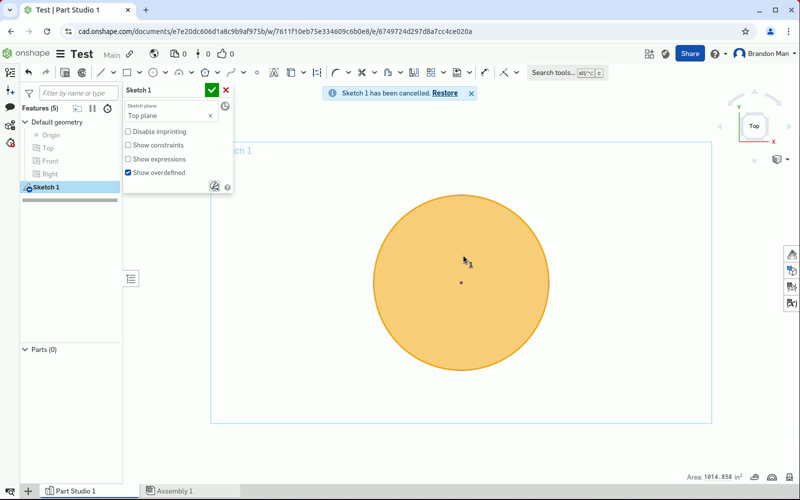
mouse_move(73, 352)
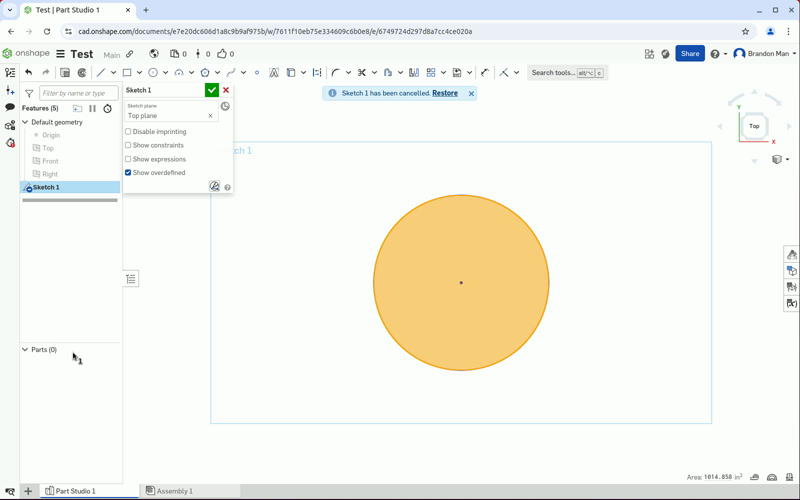
key(shift+y)
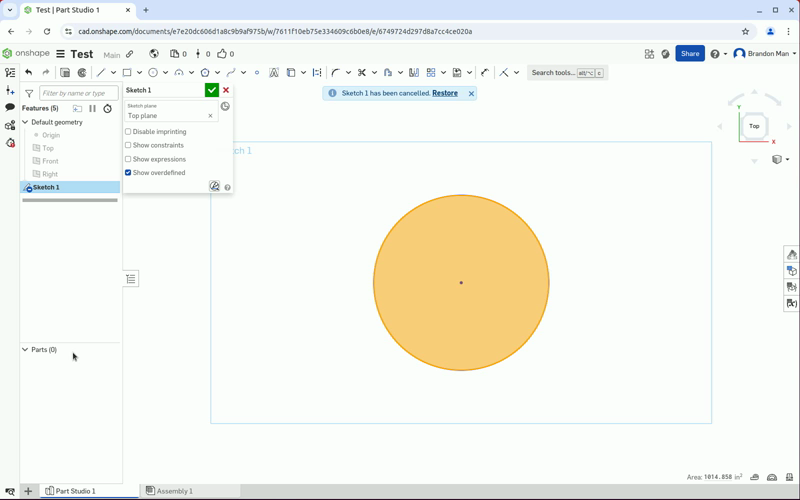
key(shift+e)
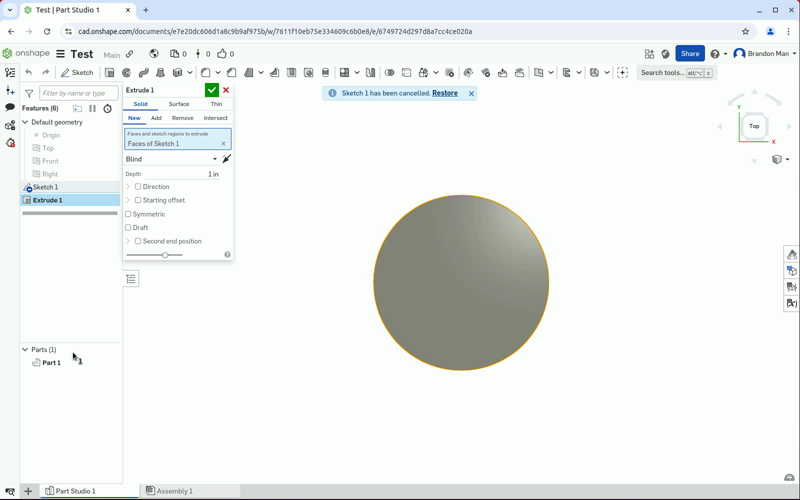
mouse_move(143, 106)
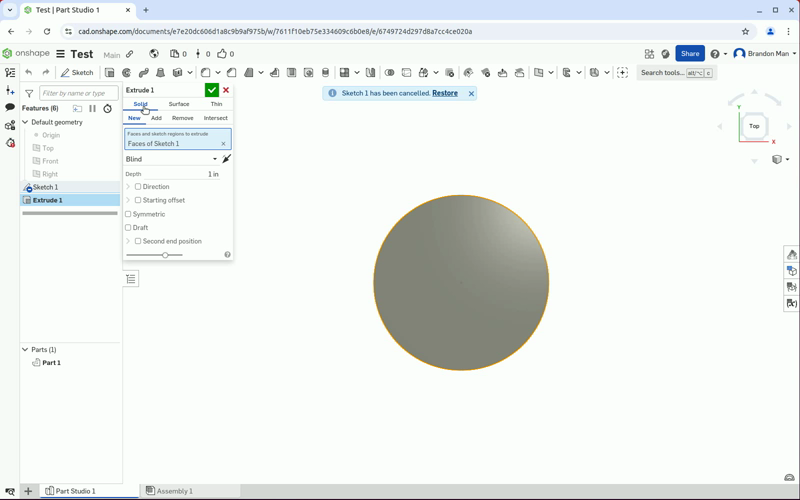
click(143, 106)
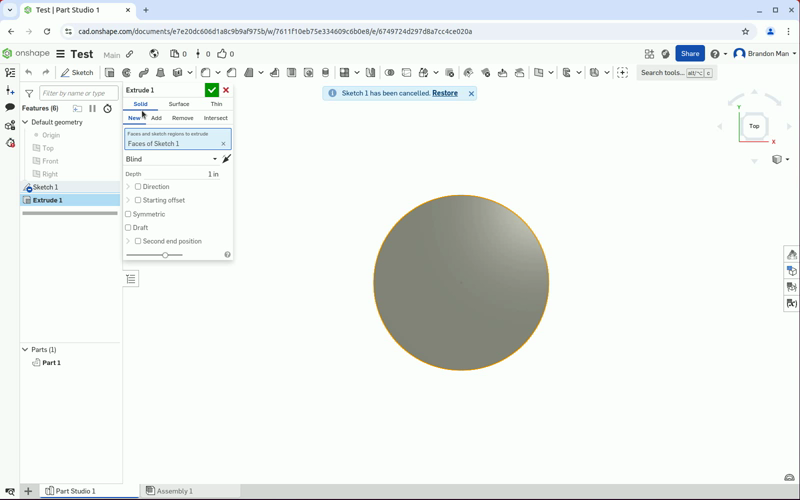
mouse_move(137, 120)
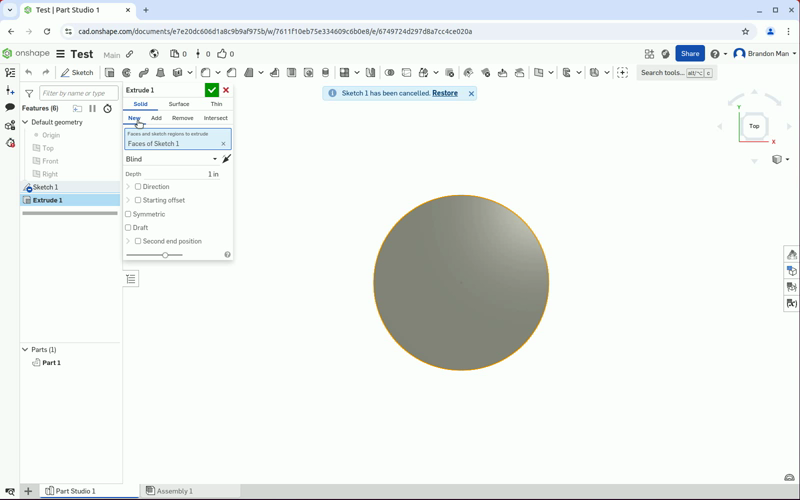
click(137, 120)
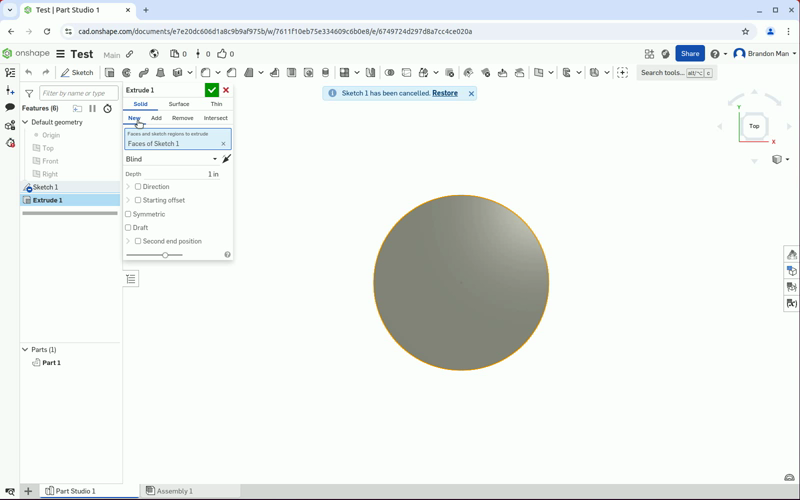
key(tab, 4)
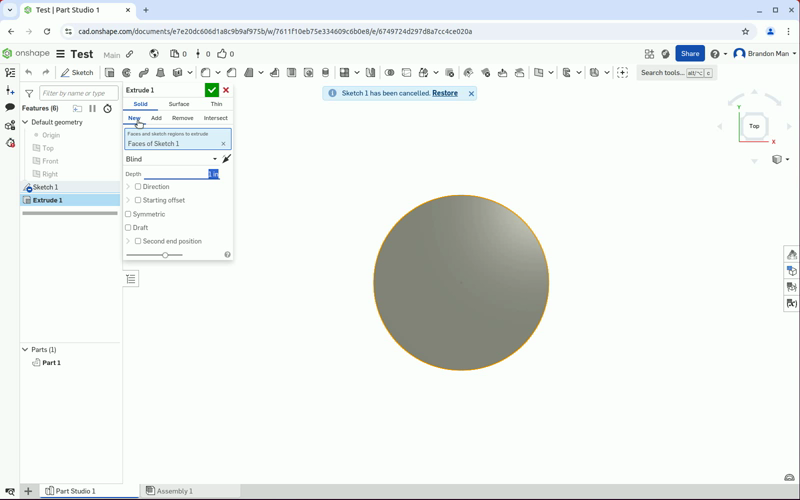
text(0.722)
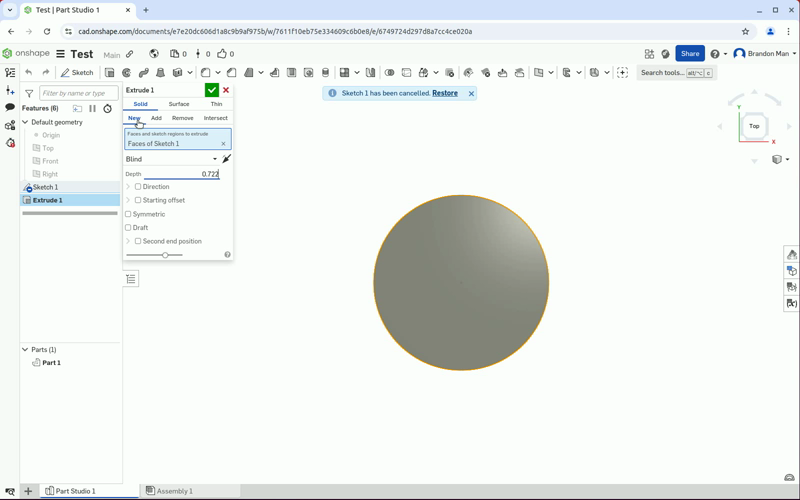
key(enter)
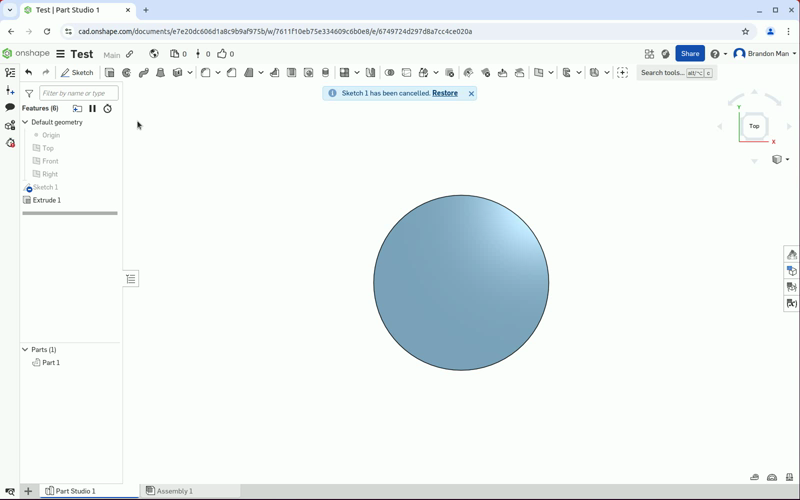
key(shift+h)
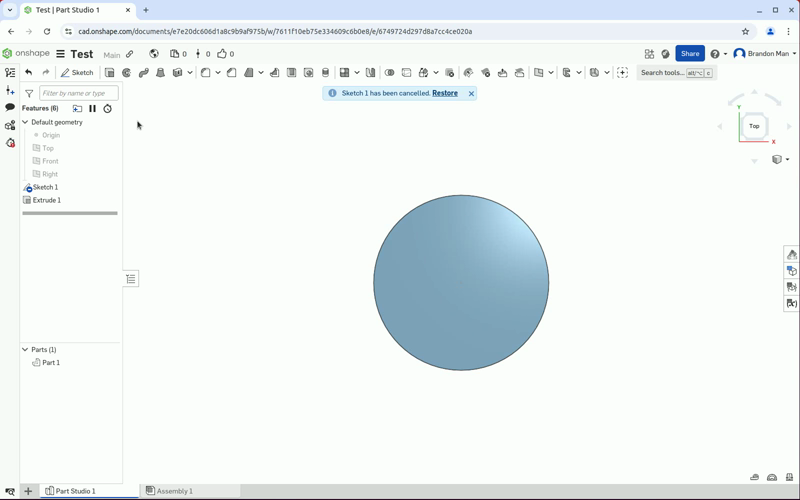
key(shift+h)
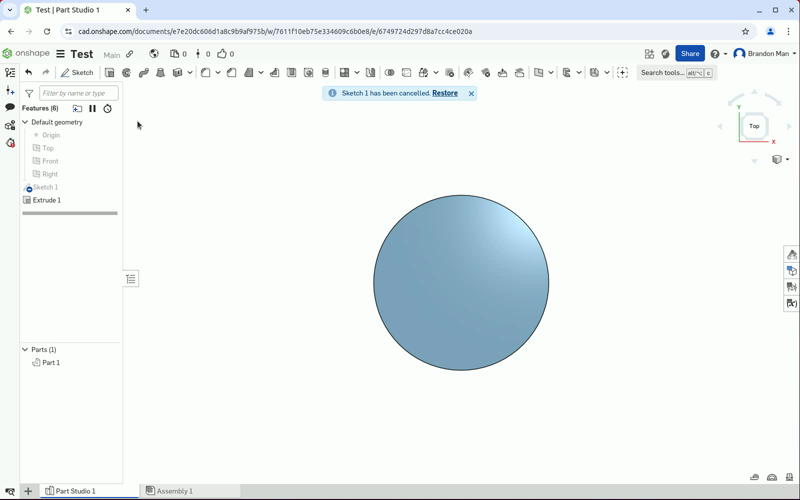
mouse_move(73, 189)
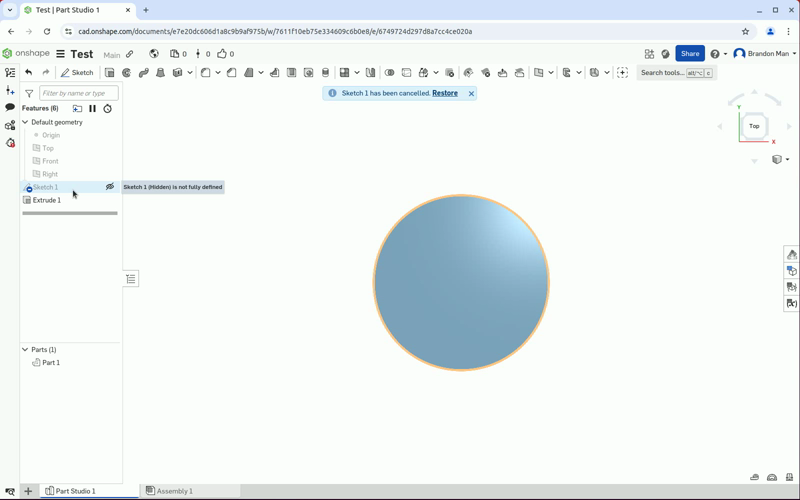
click(73, 189)
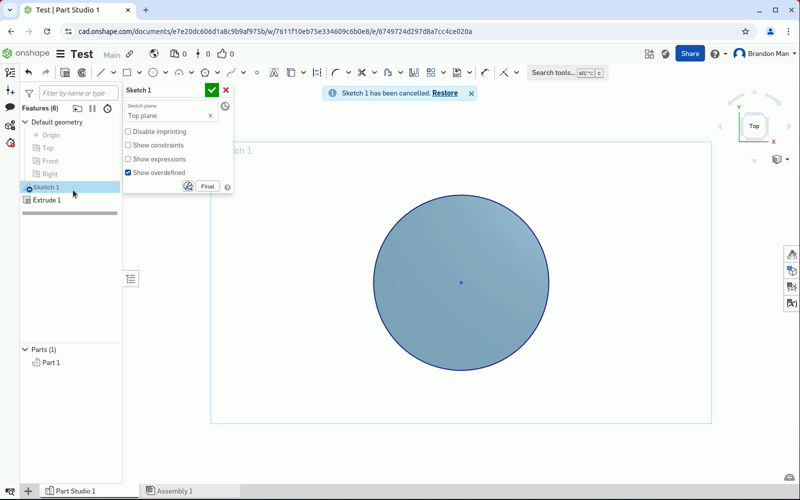
mouse_move(229, 92)
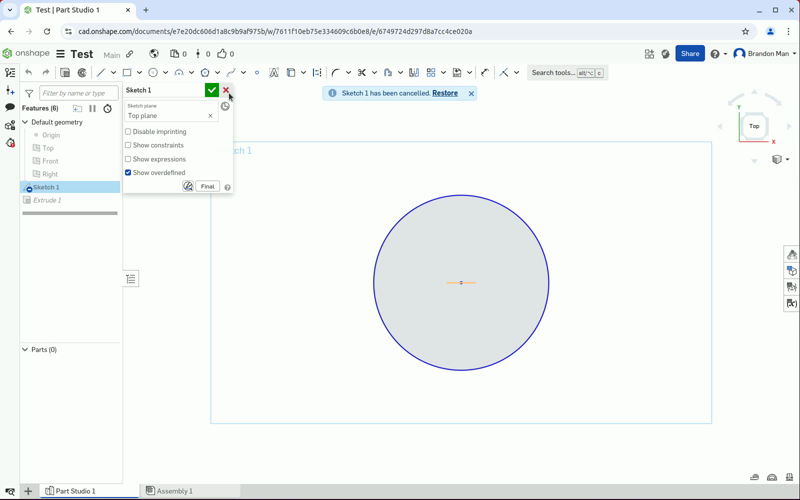
click(229, 92)
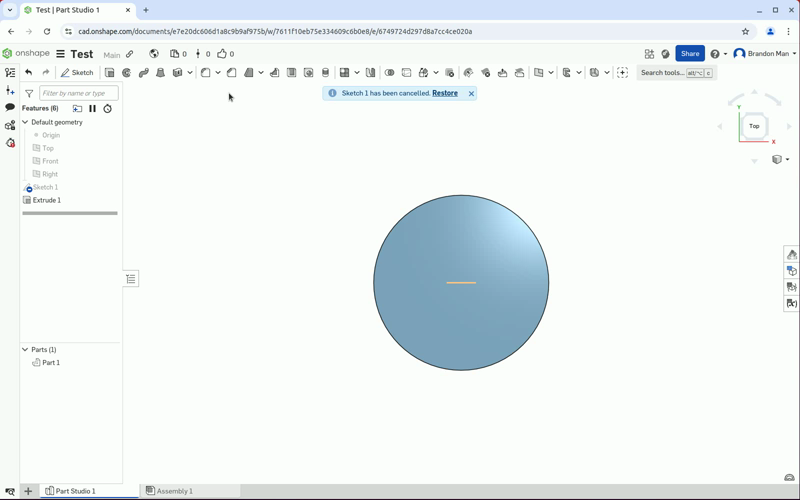
mouse_move(541, 75)
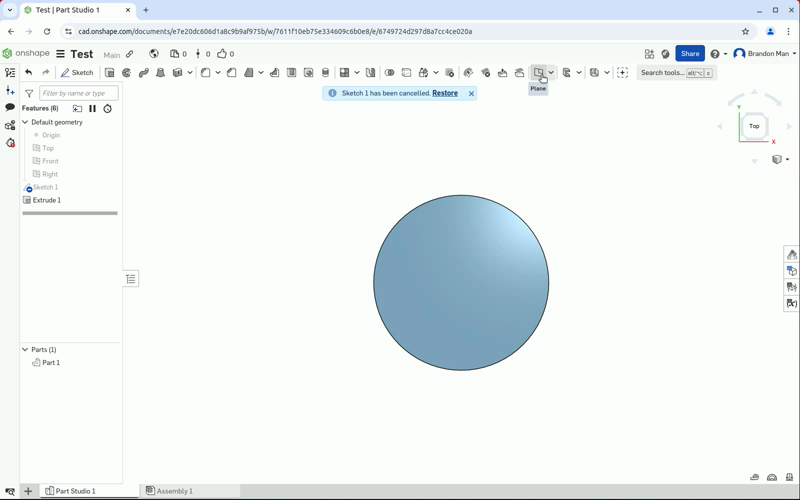
click(541, 75)
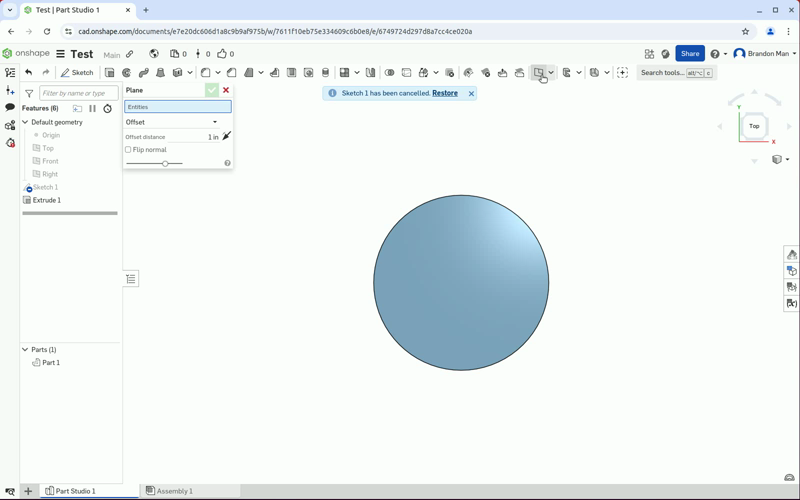
mouse_move(73, 150)
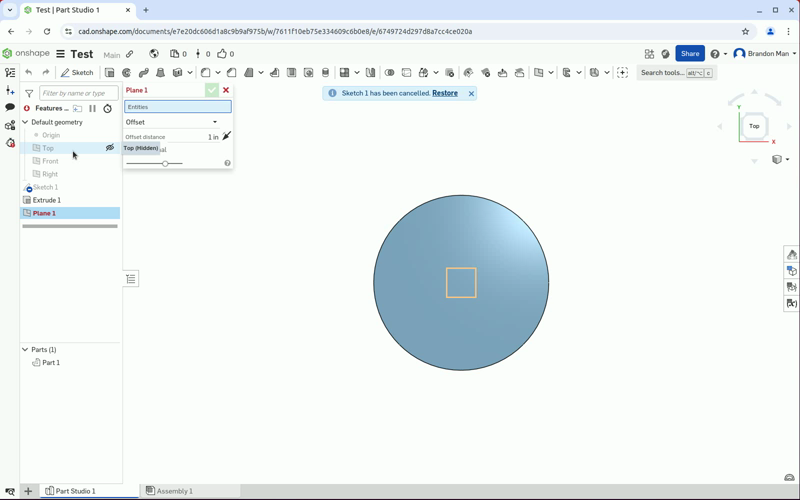
click(73, 150)
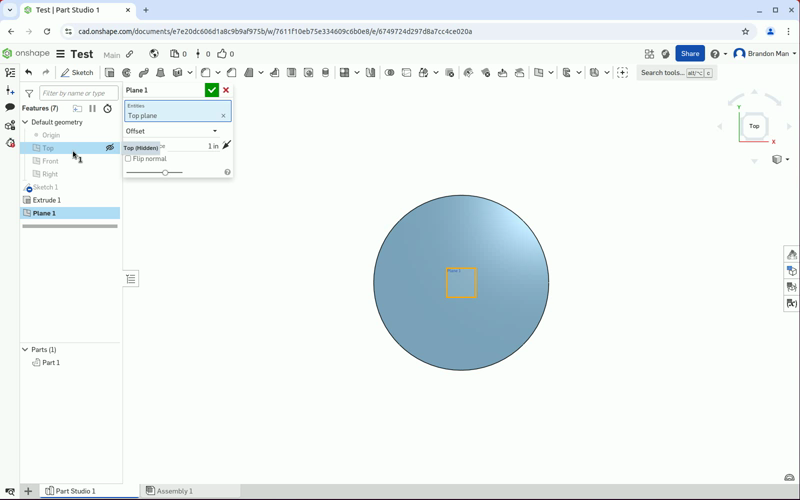
key(tab, 2)
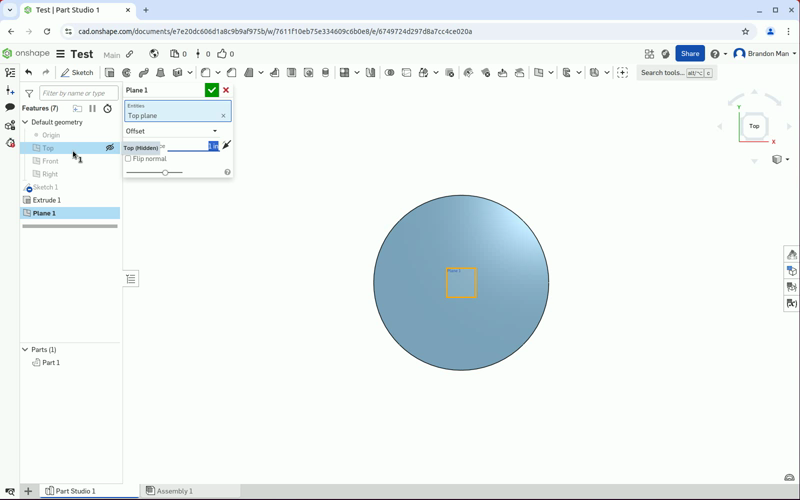
text(0.709)
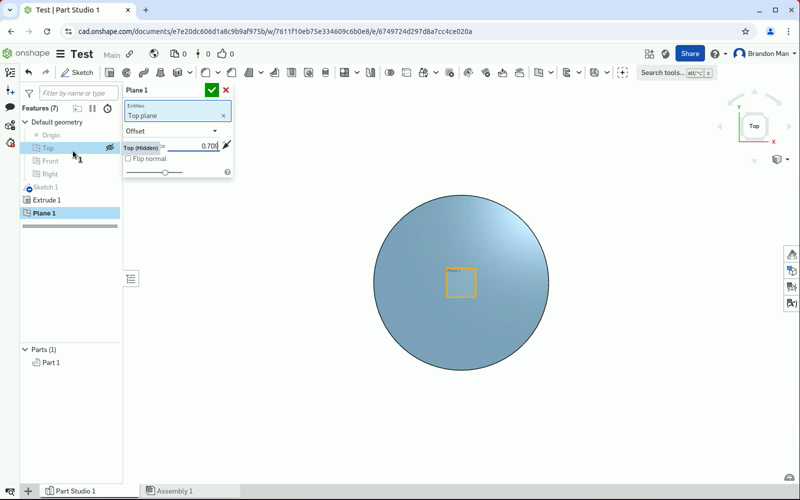
key(enter, 2)
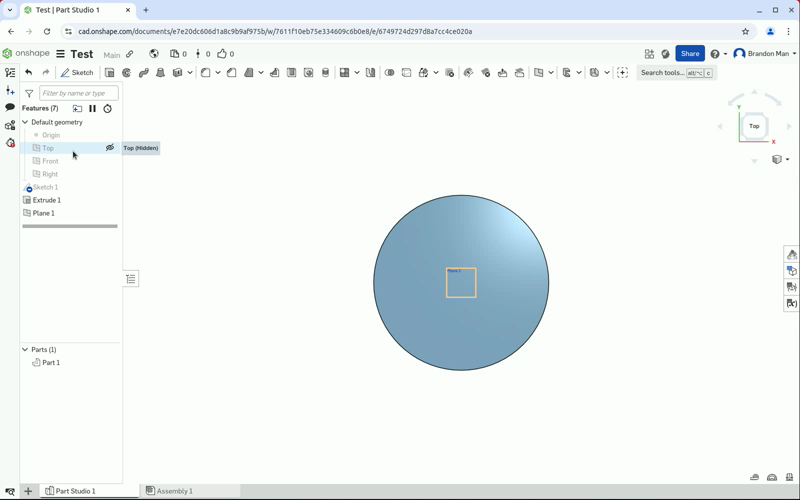
key(shift+s)
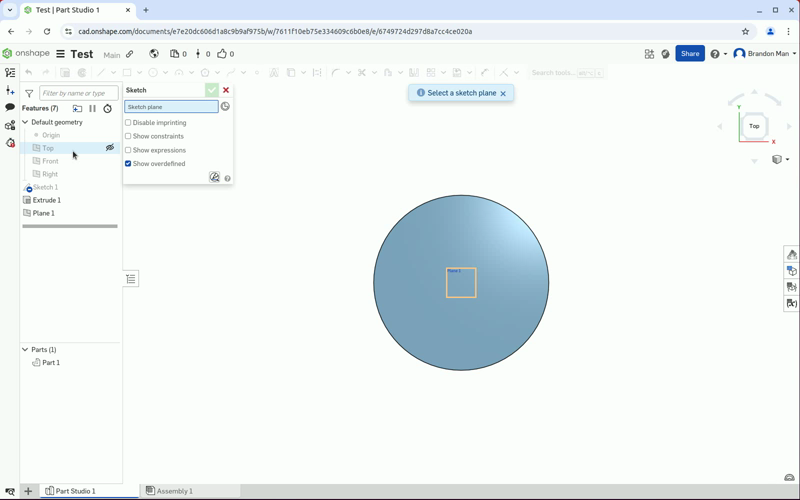
mouse_move(73, 215)
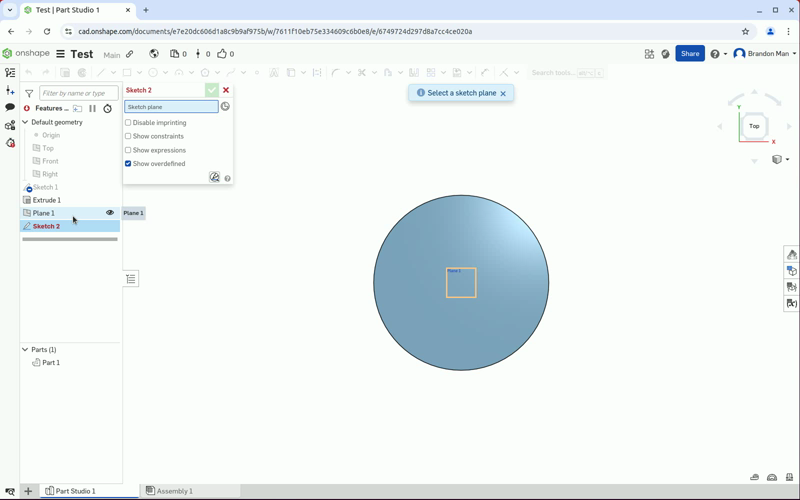
click(73, 215)
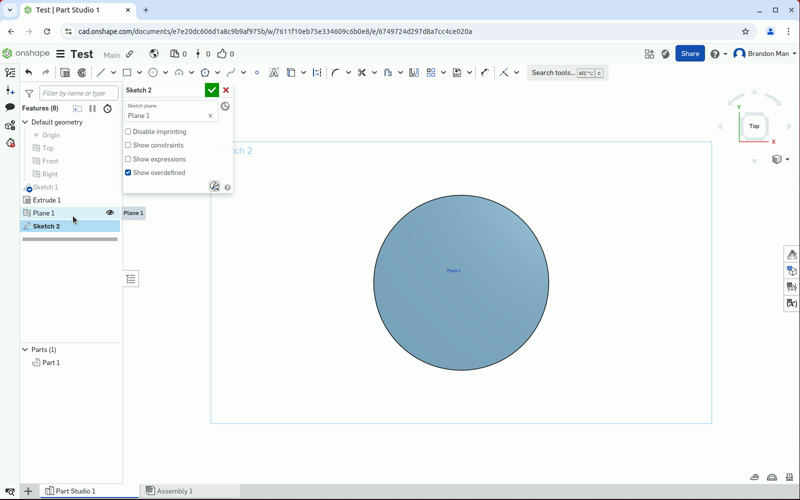
mouse_move(73, 352)
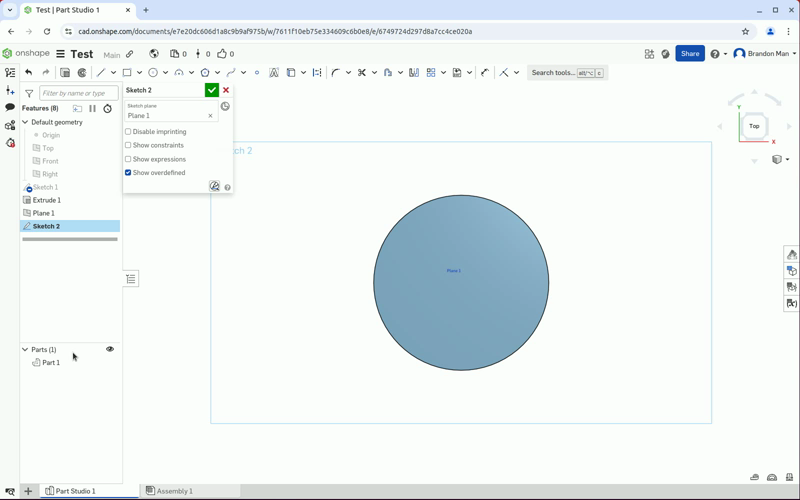
key(y)
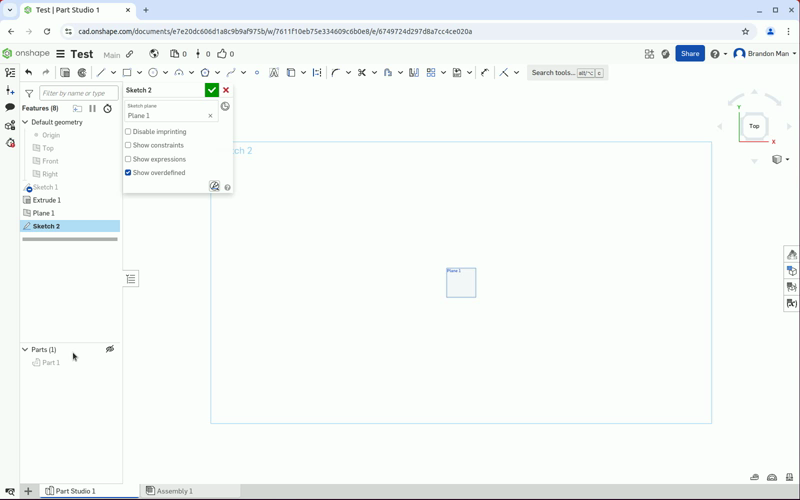
key(c)
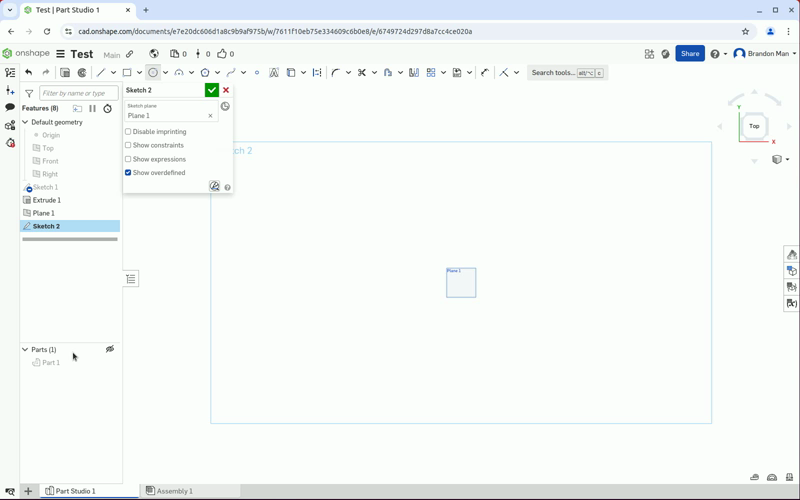
key_down(shift)
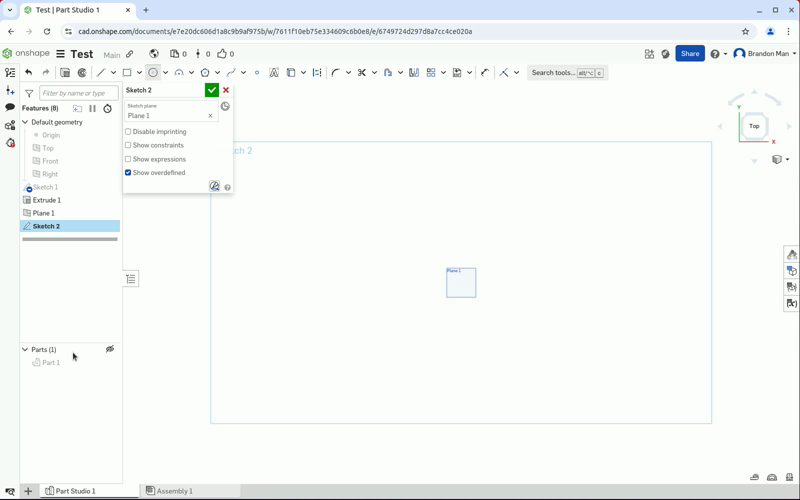
mouse_move(461, 282)
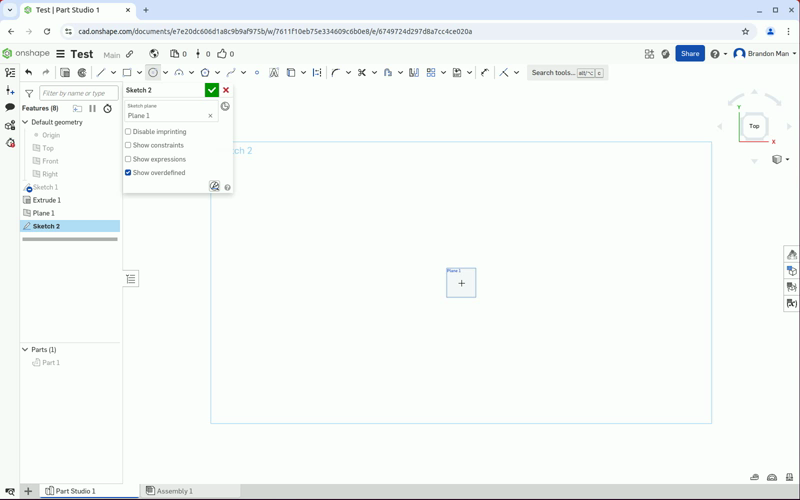
click(461, 282)
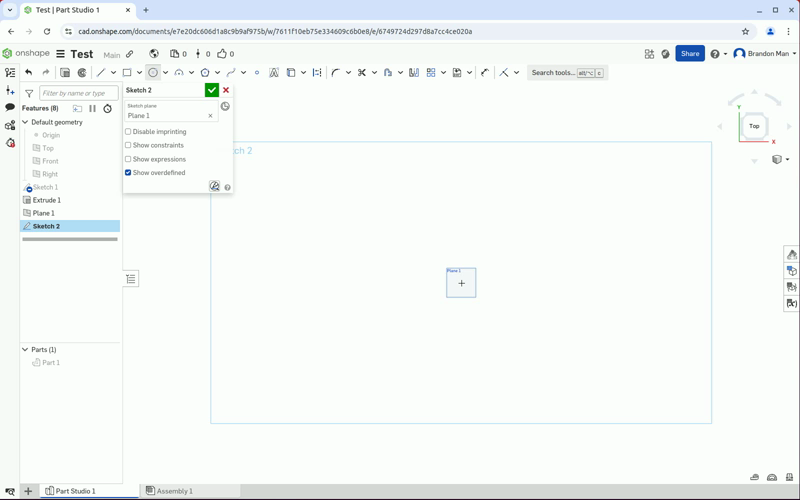
key_up(shift)
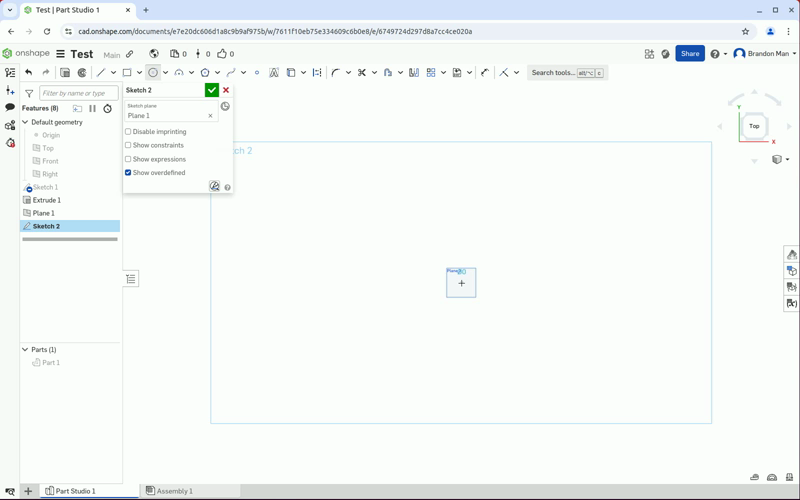
mouse_move(540, 282)
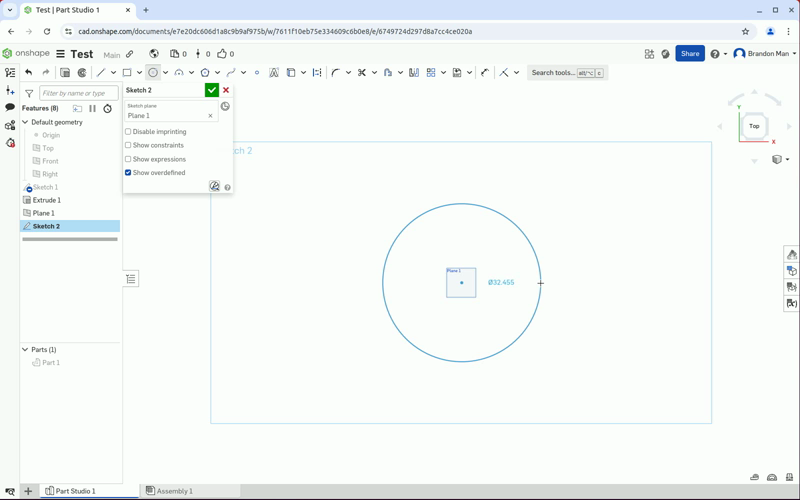
click(540, 282)
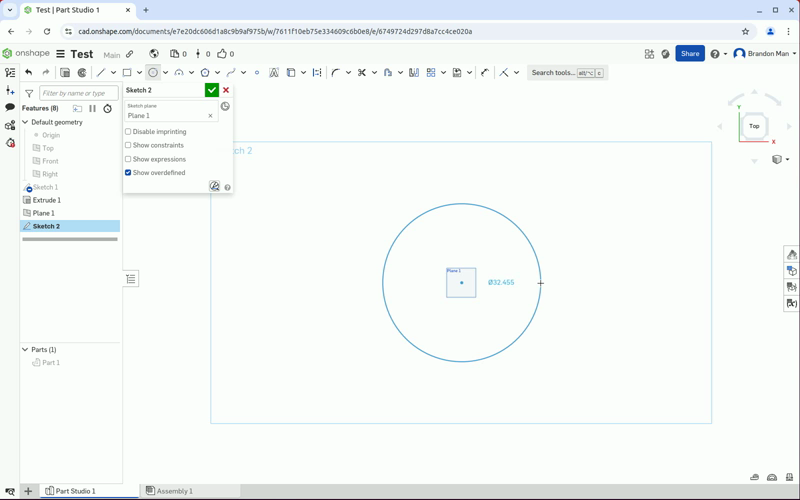
key(esc)
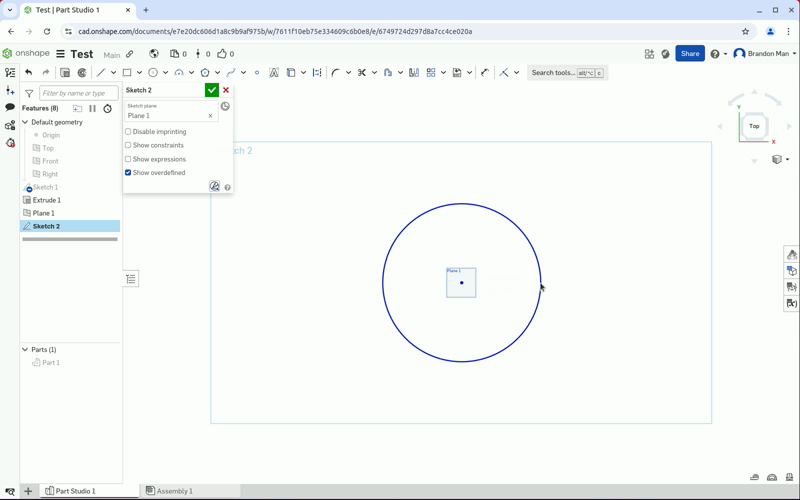
mouse_move(467, 232)
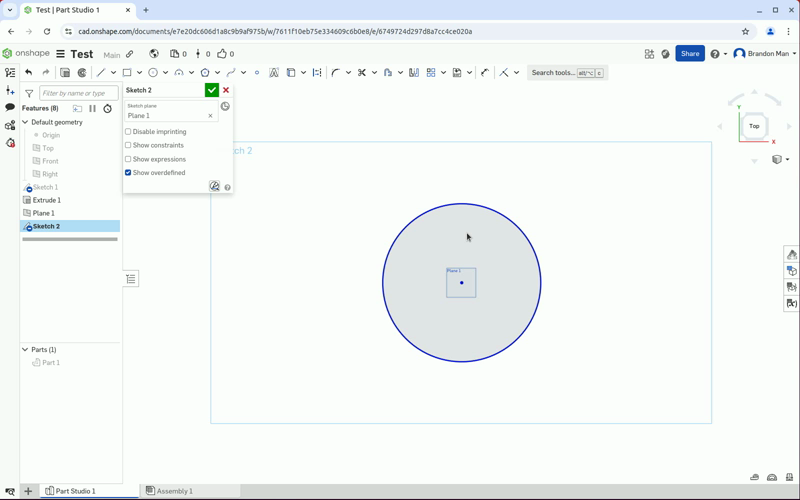
click(467, 232)
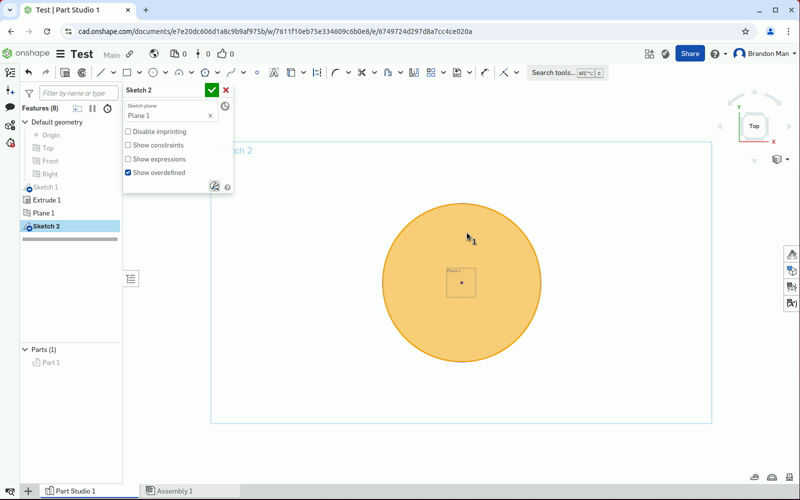
mouse_move(73, 352)
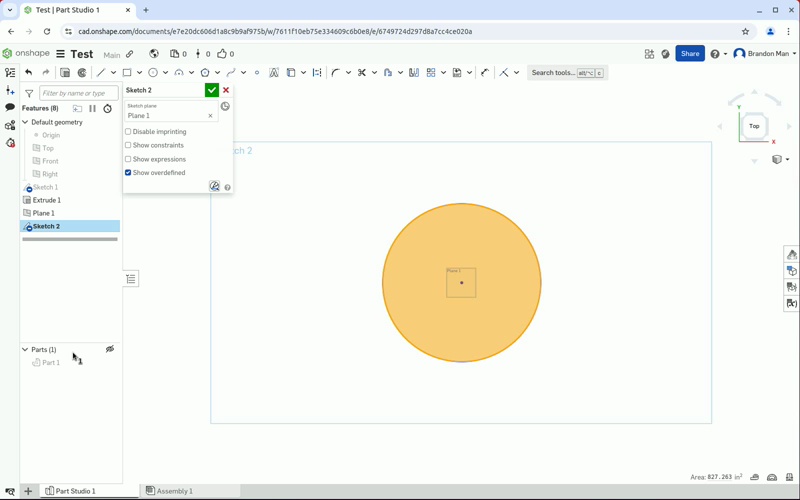
key(shift+y)
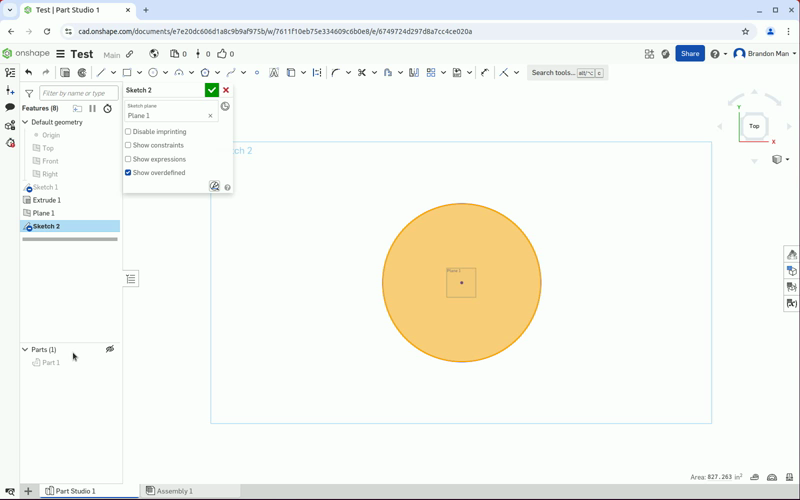
key(shift+e)
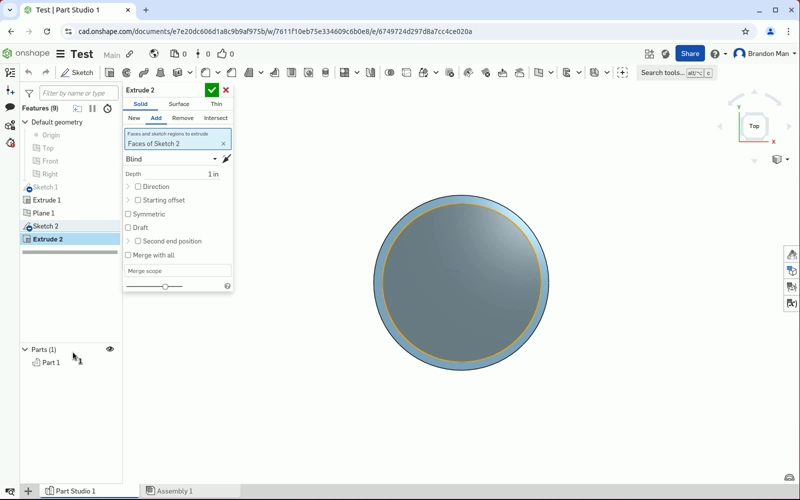
mouse_move(143, 106)
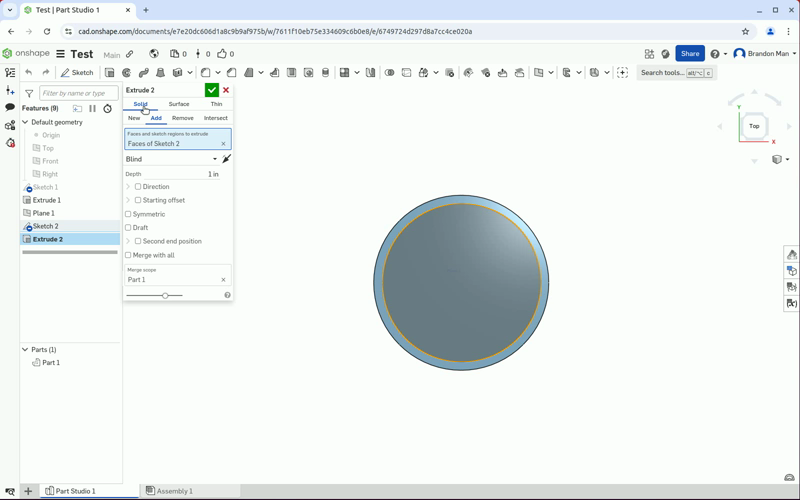
click(143, 106)
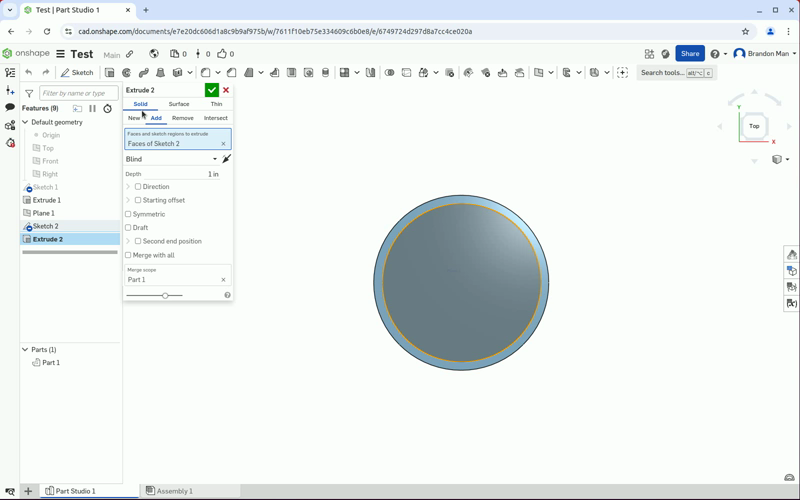
mouse_move(137, 120)
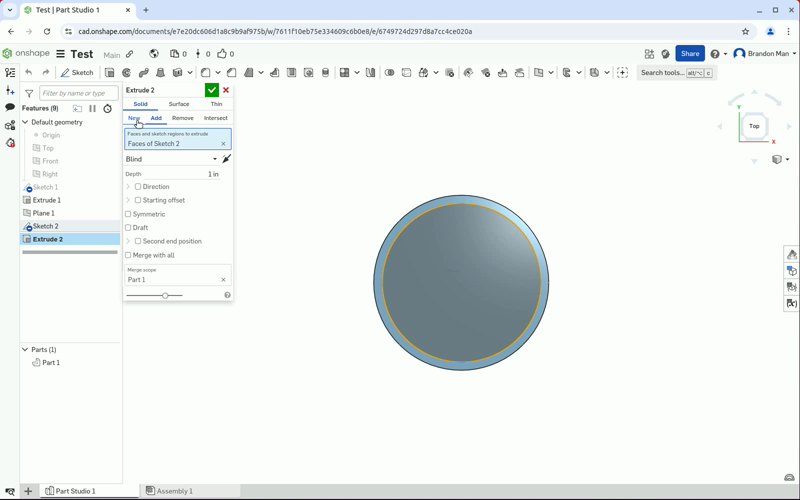
click(137, 120)
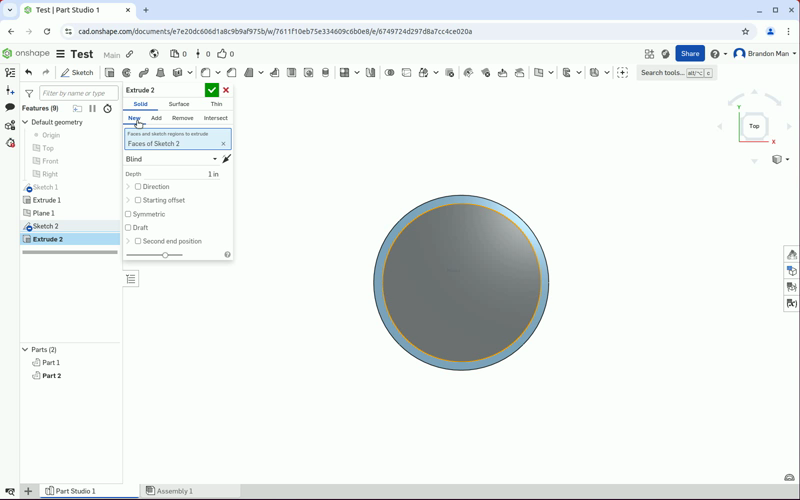
key(tab, 4)
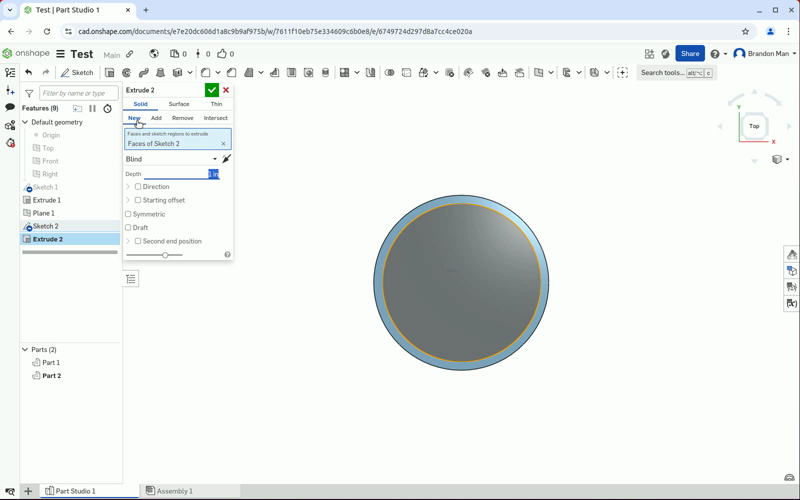
text(5.777)
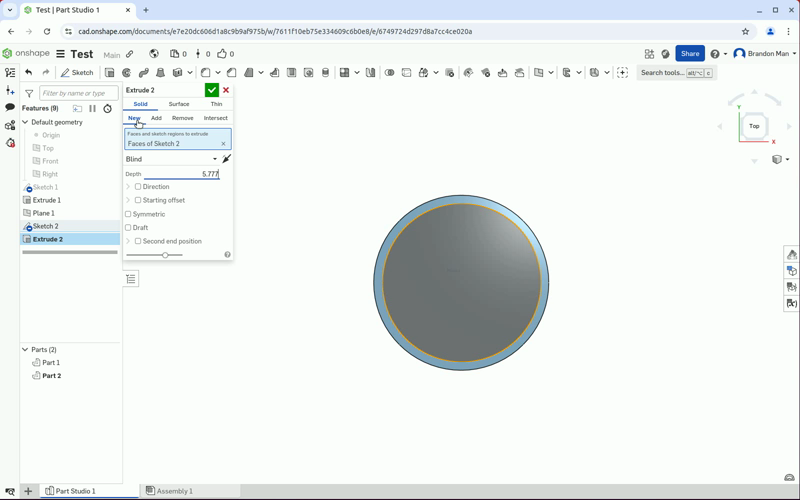
key(enter)
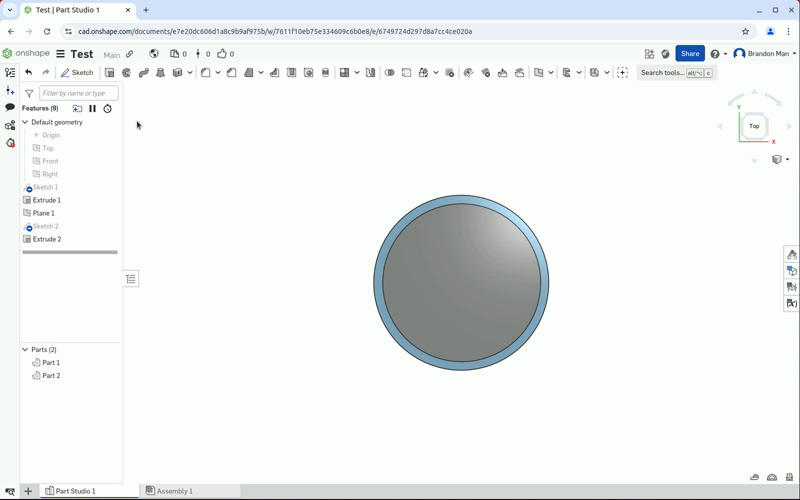
key(shift+h)
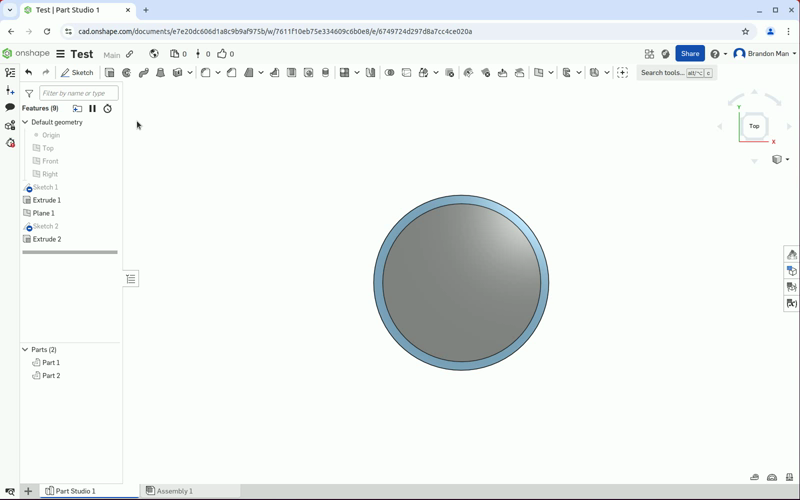
key(shift+h)
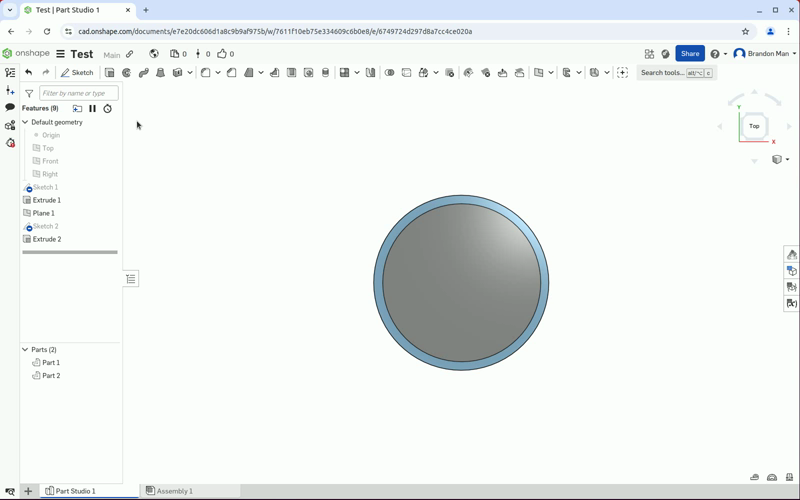
key(shift+7)
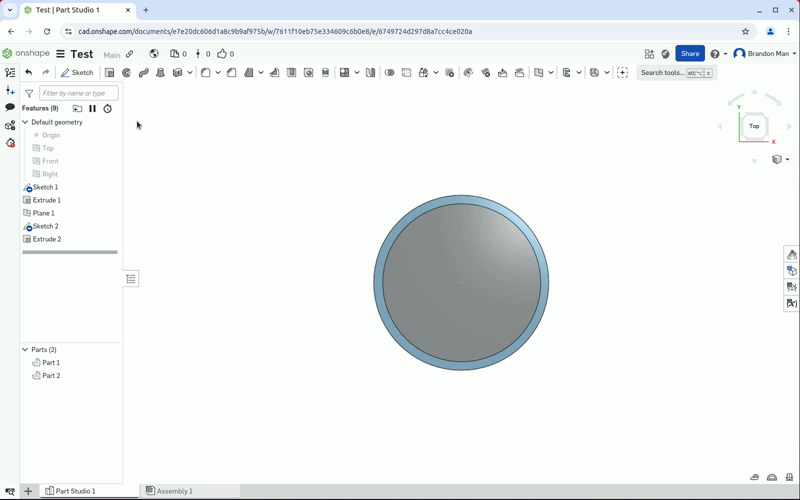
key(up, 3)
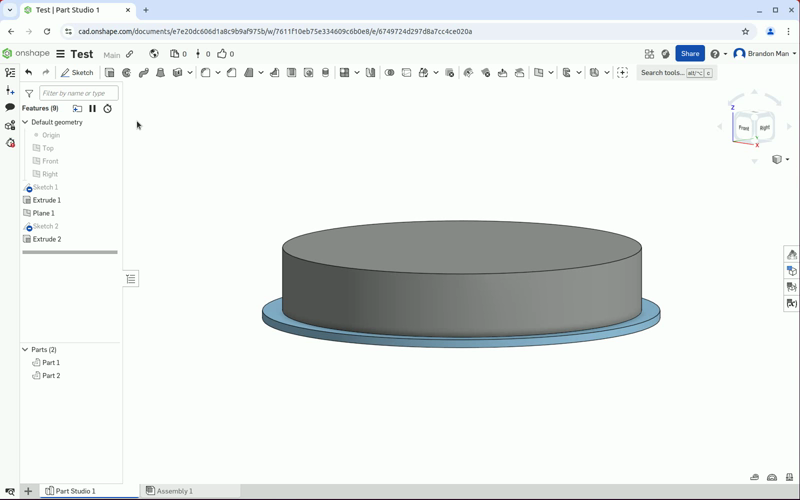
key(left, 3)
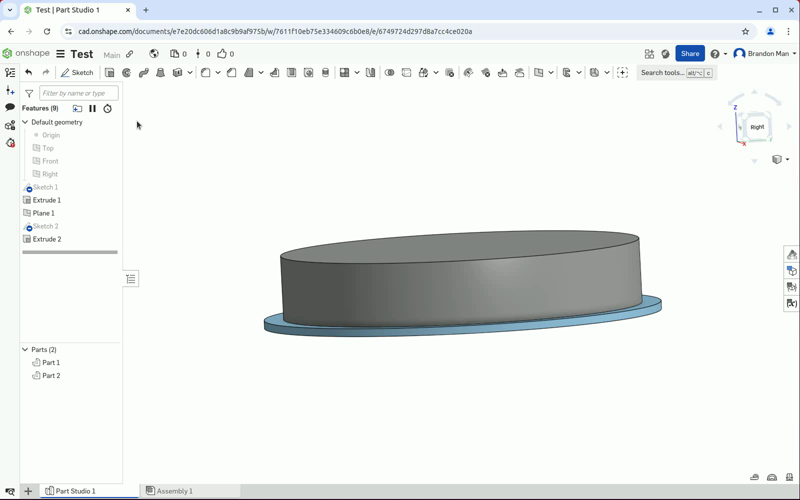
key(right, 3)
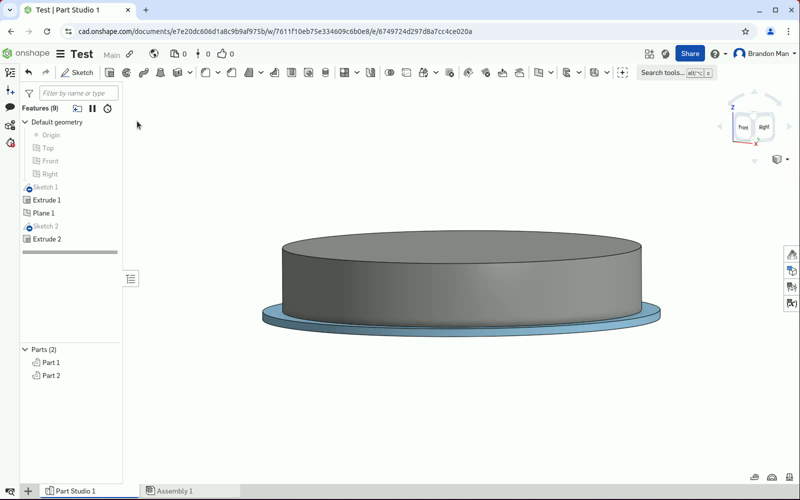
key(down, 3)
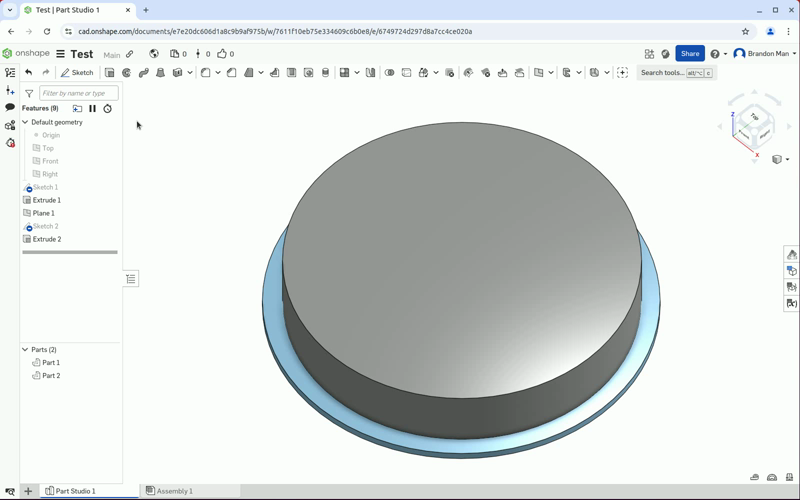
mouse_move(73, 189)
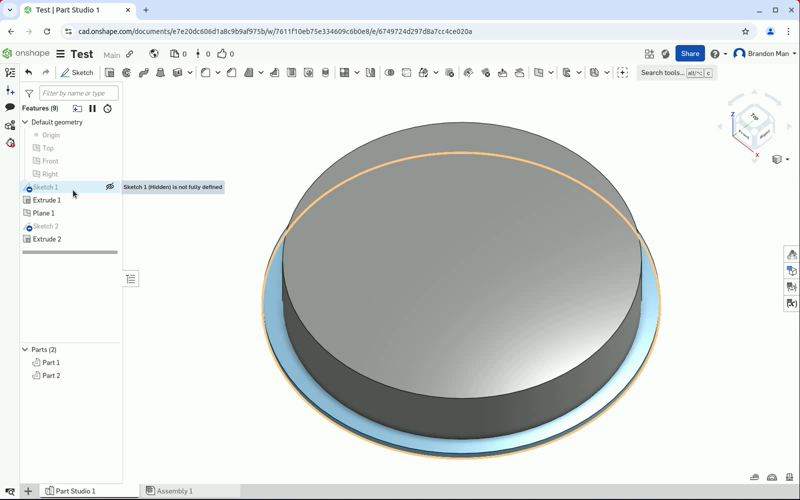
click(73, 189)